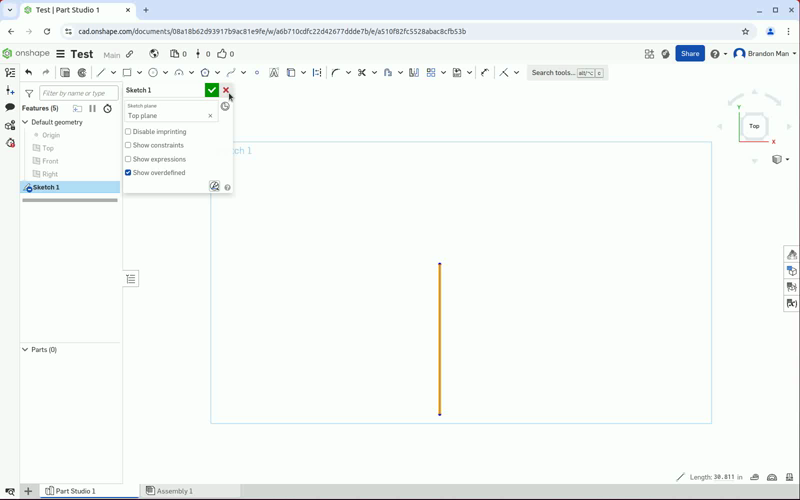
key(shift+h)
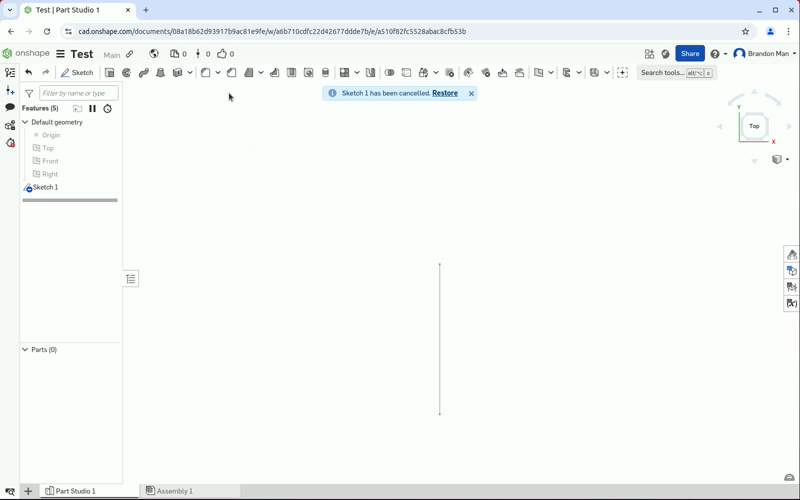
key(shift+s)
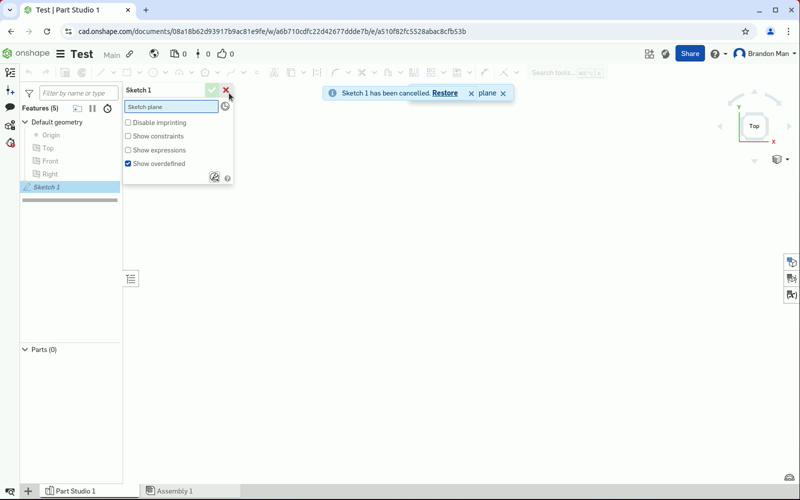
mouse_move(73, 150)
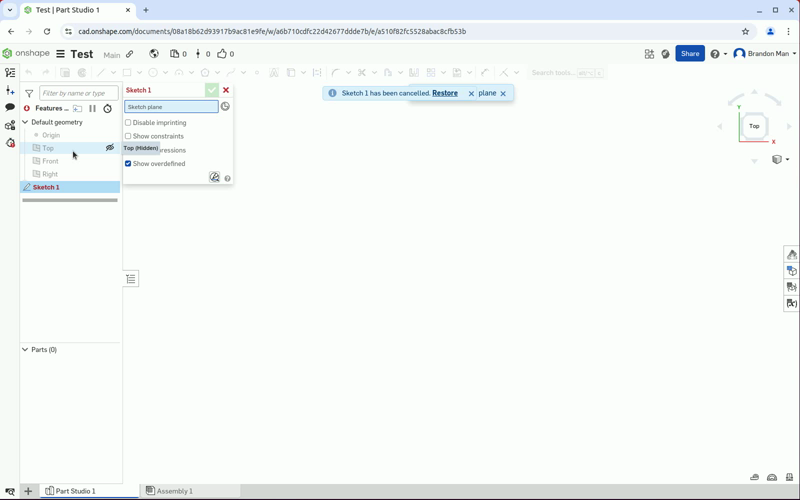
click(73, 150)
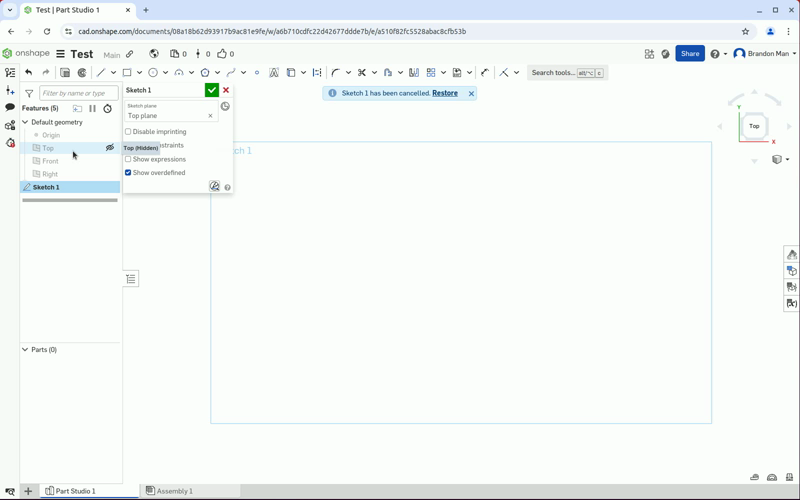
mouse_move(73, 352)
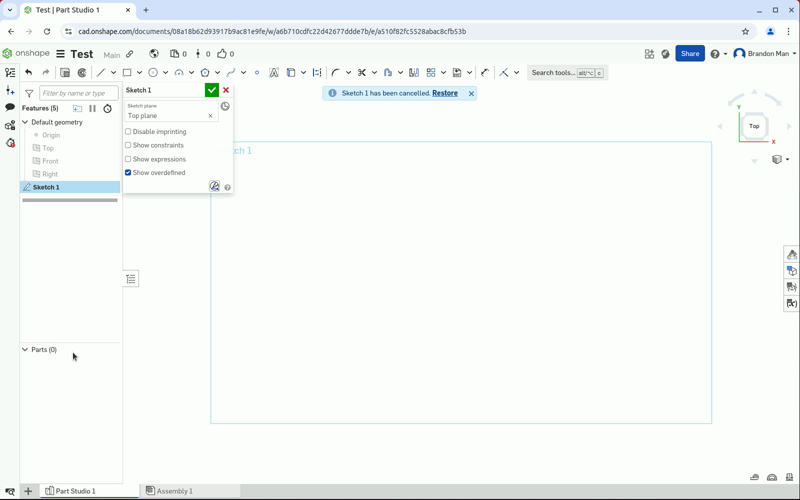
key(y)
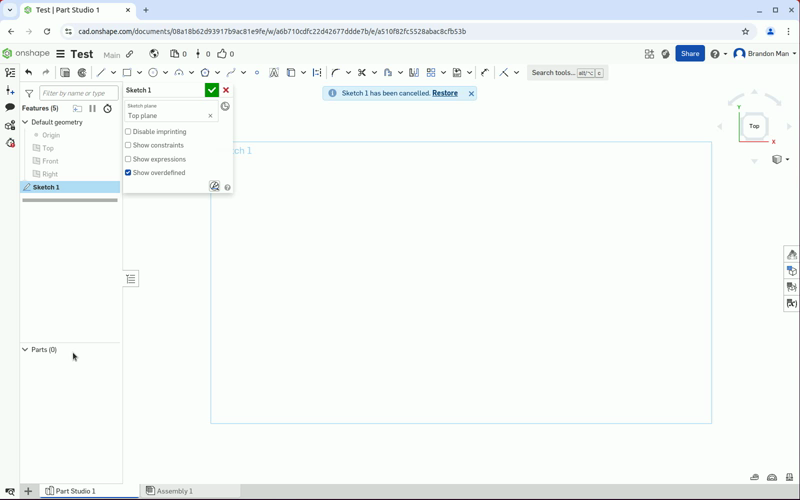
key(c)
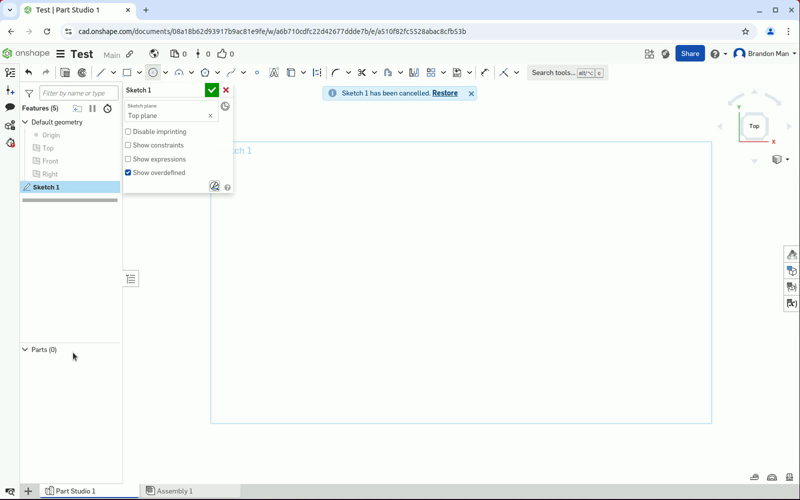
key_down(shift)
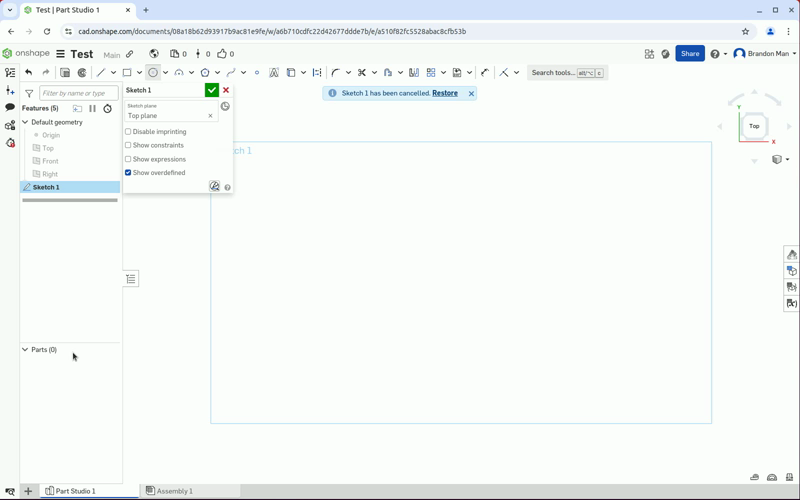
mouse_move(461, 282)
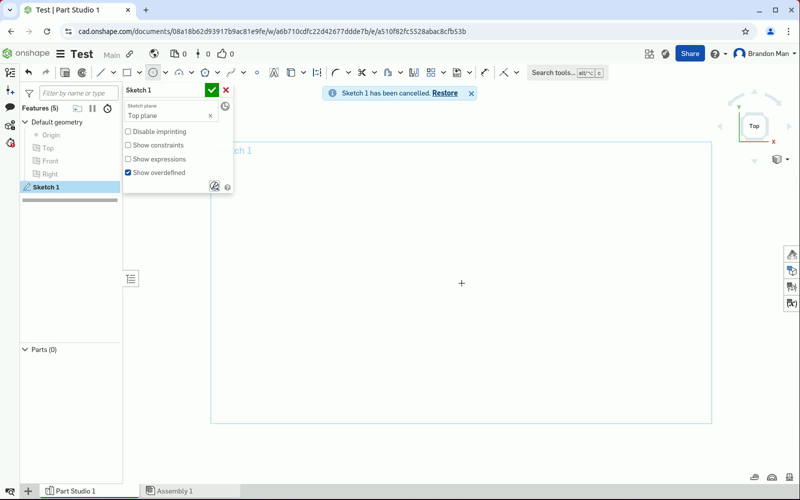
click(461, 282)
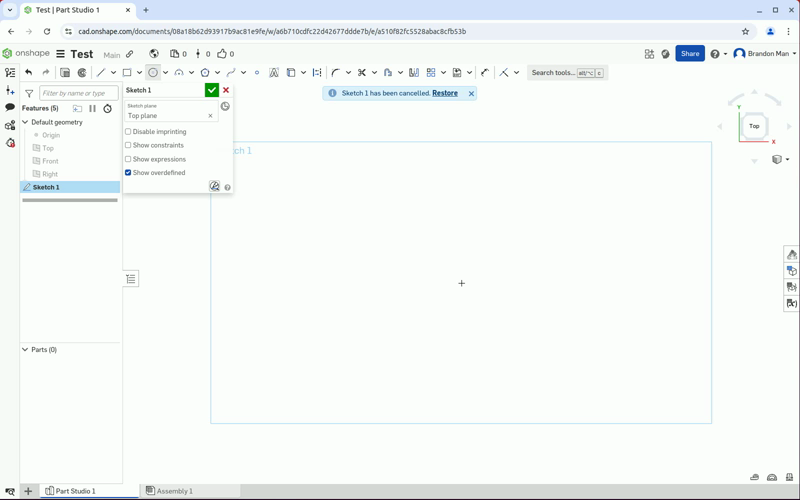
key_up(shift)
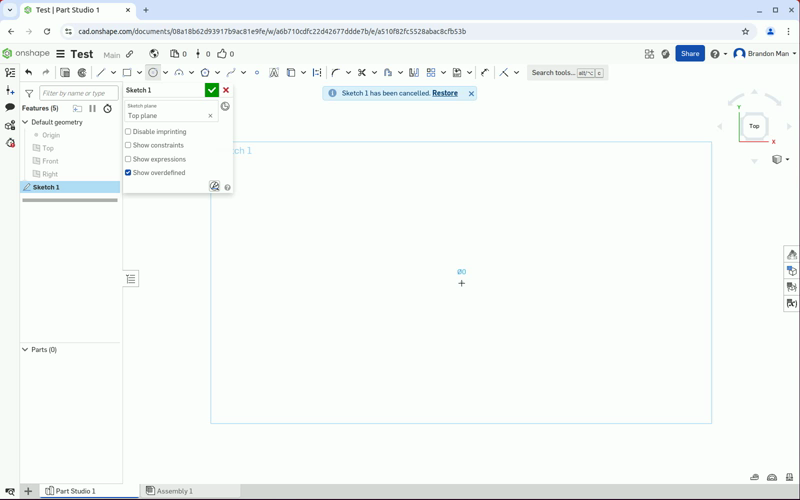
mouse_move(525, 282)
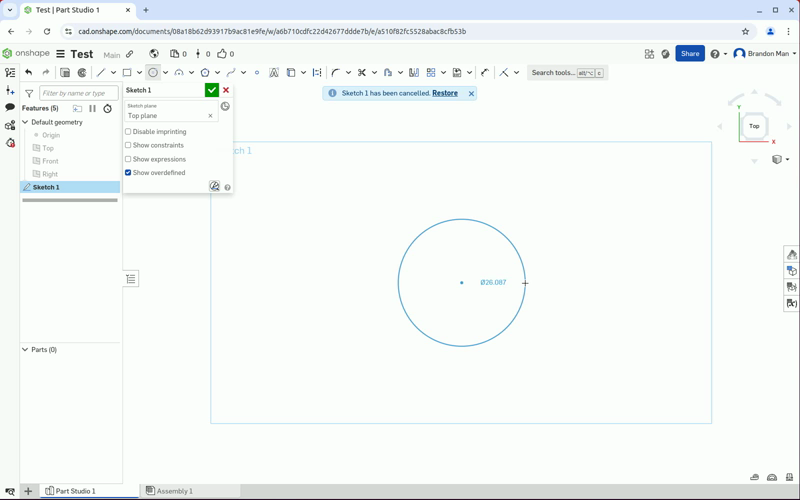
click(525, 282)
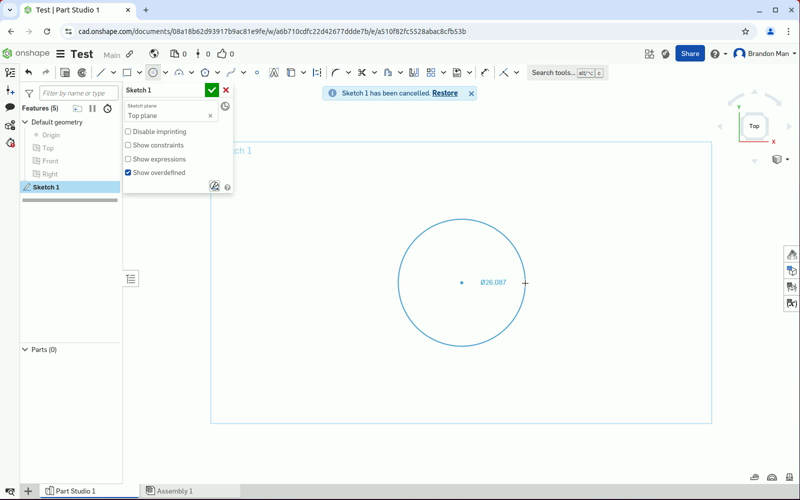
key(esc)
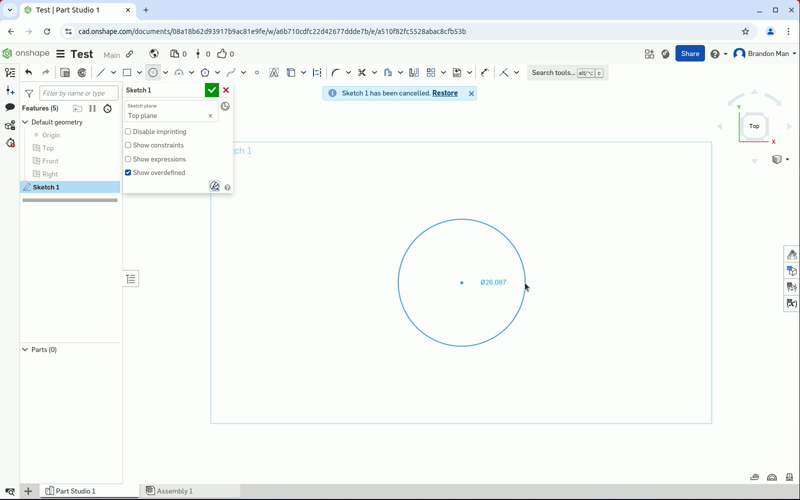
mouse_move(464, 241)
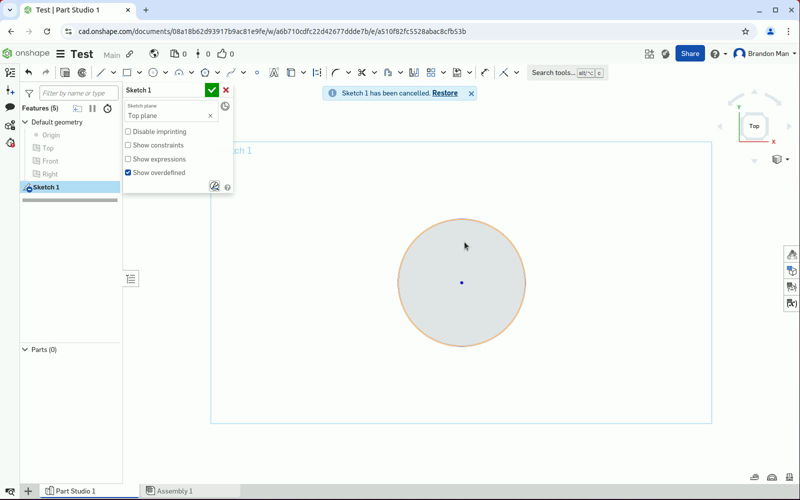
click(464, 241)
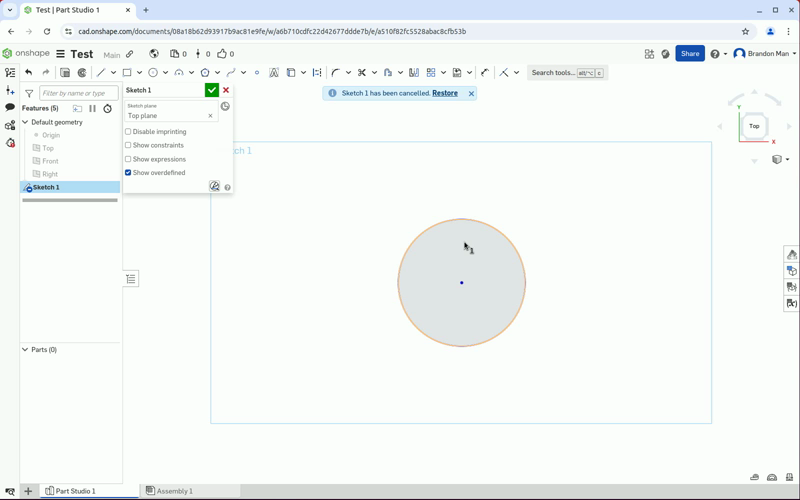
mouse_move(73, 352)
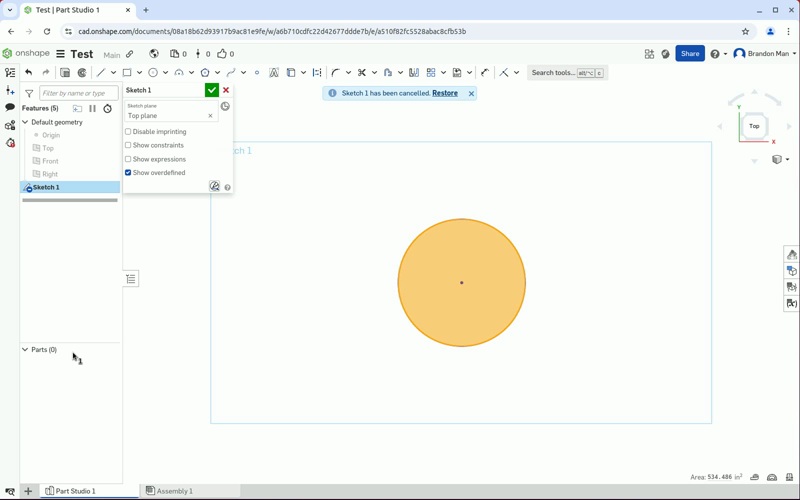
key(shift+y)
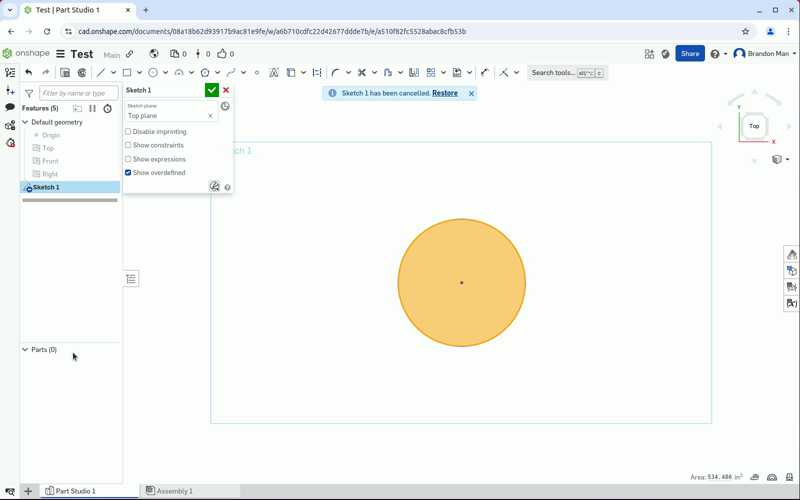
key(shift+e)
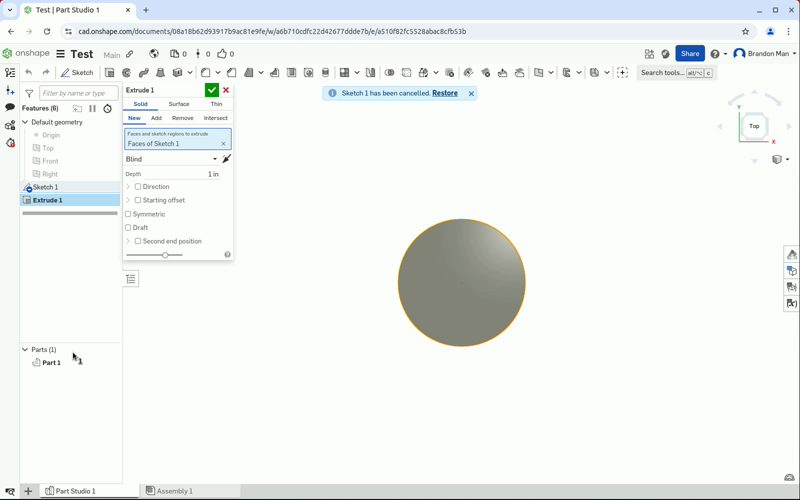
mouse_move(143, 106)
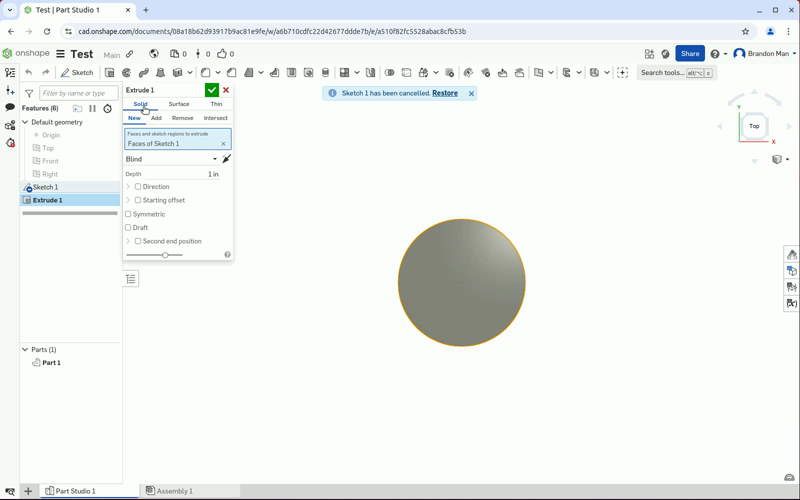
click(143, 106)
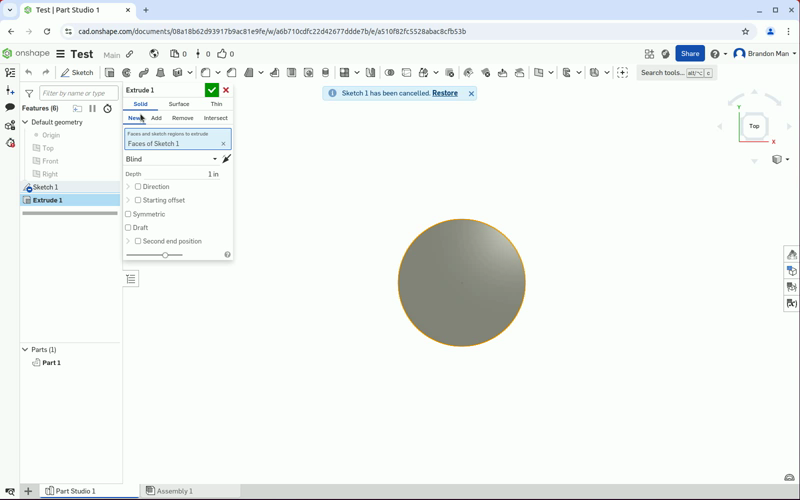
mouse_move(137, 120)
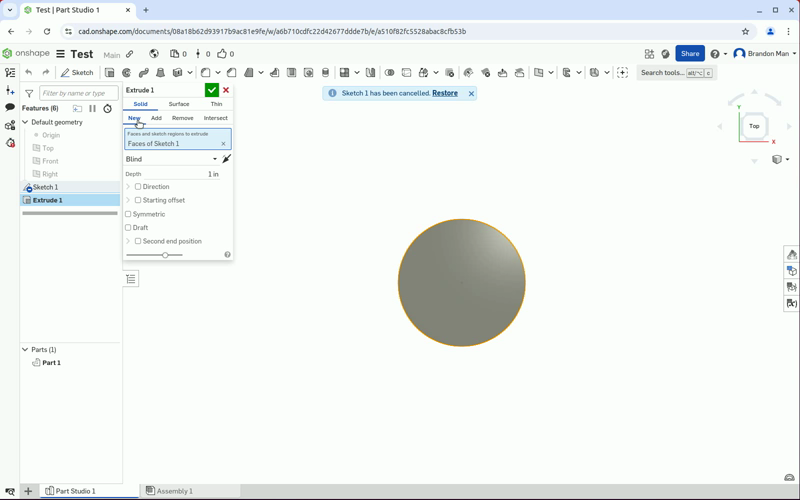
click(137, 120)
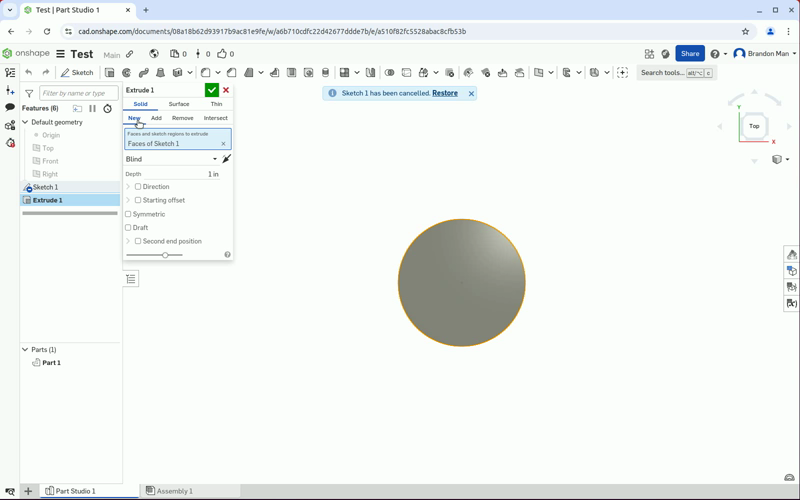
key(tab, 4)
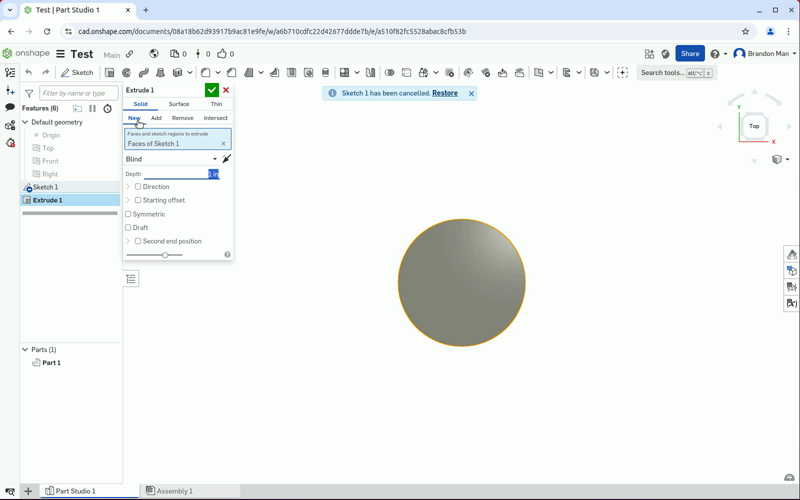
text(2.648)
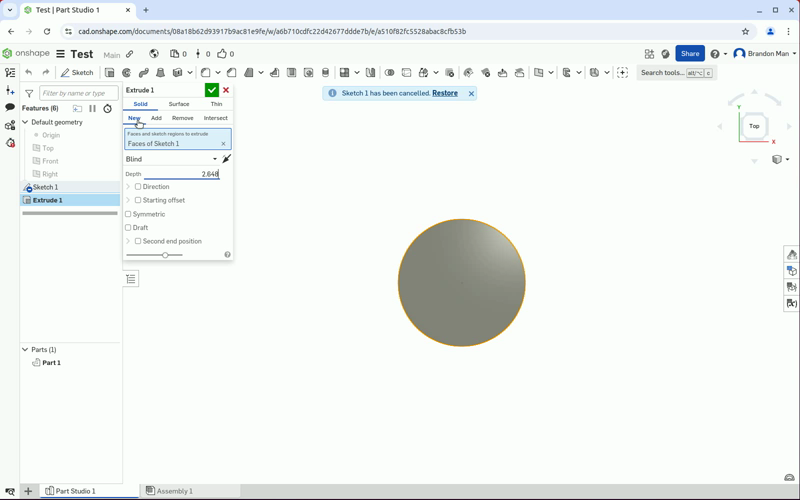
key(enter)
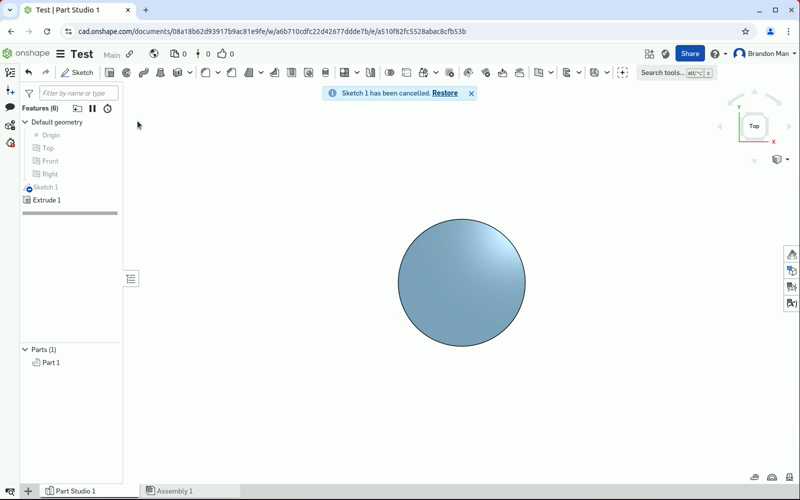
key(shift+h)
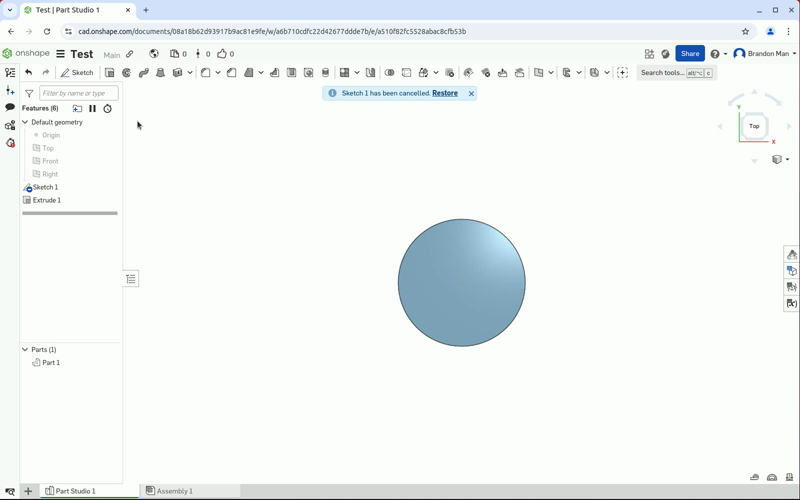
key(shift+h)
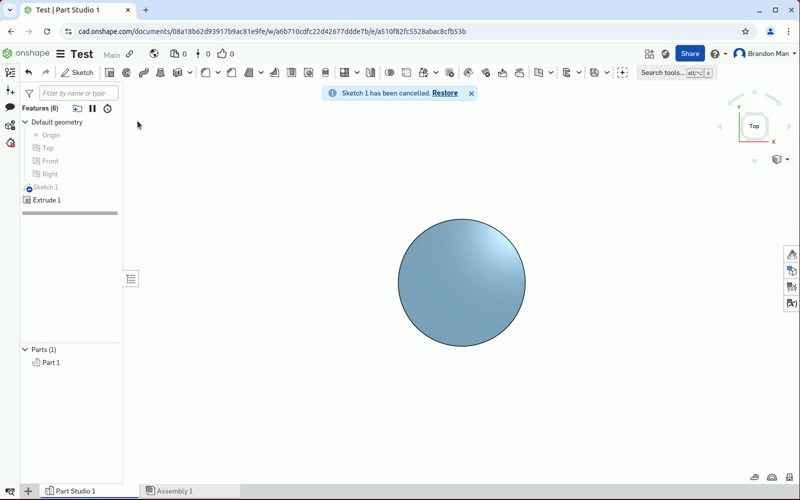
mouse_move(73, 189)
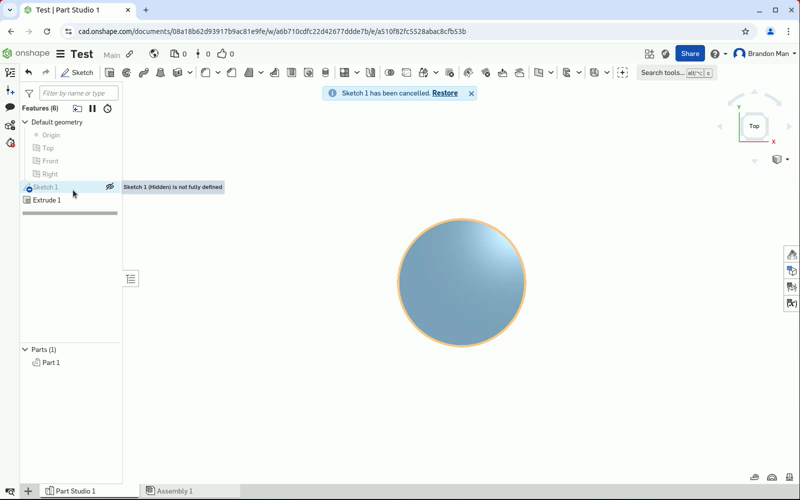
click(73, 189)
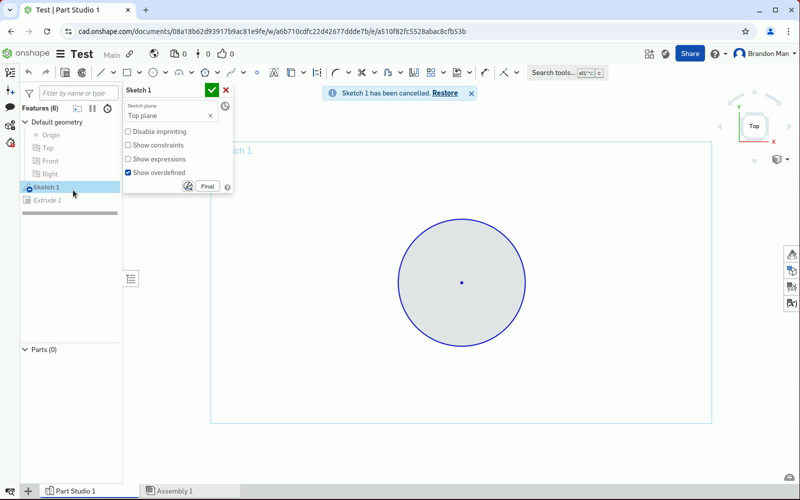
mouse_move(229, 92)
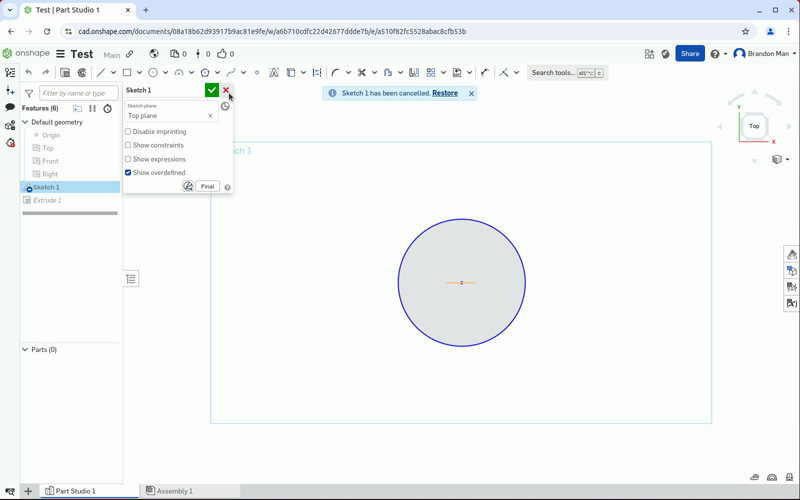
click(229, 92)
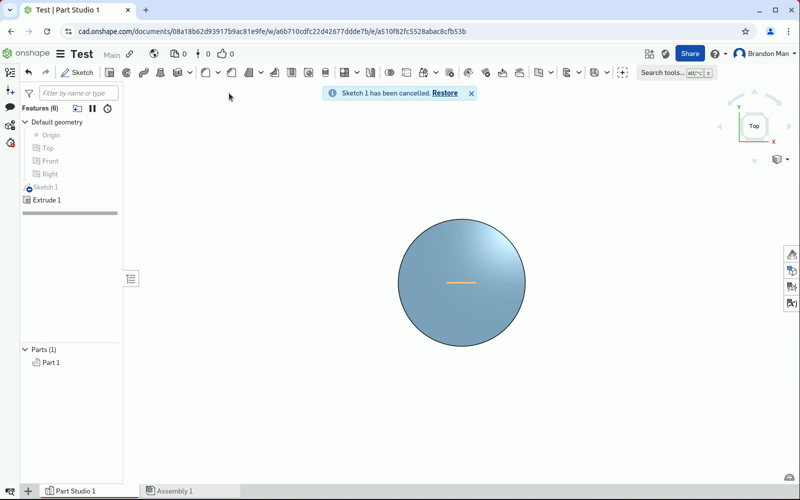
mouse_move(541, 75)
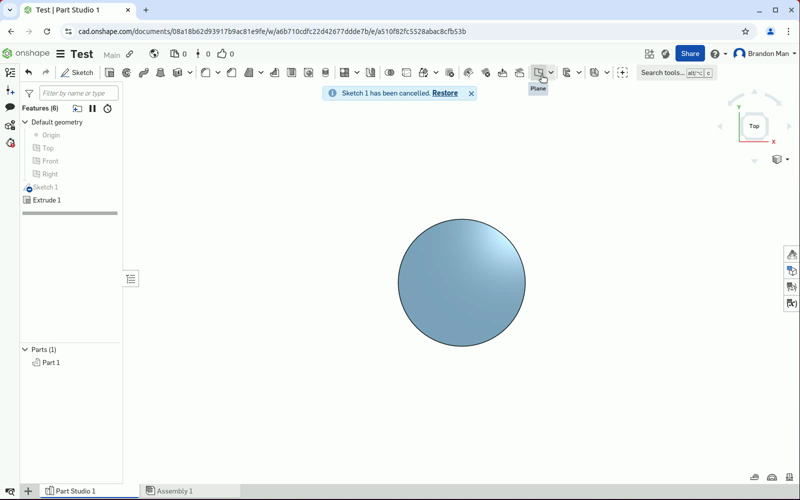
click(541, 75)
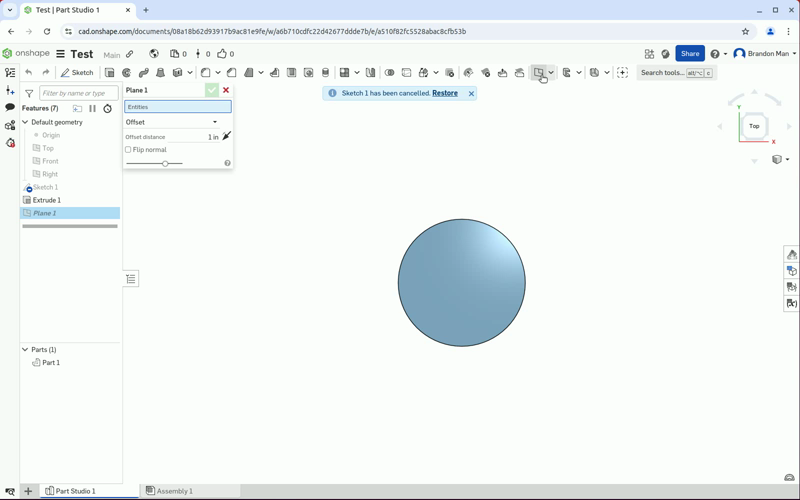
mouse_move(73, 150)
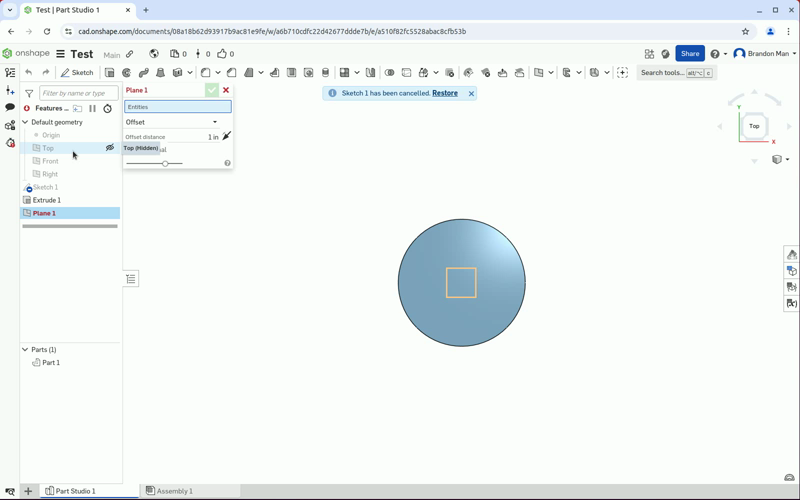
click(73, 150)
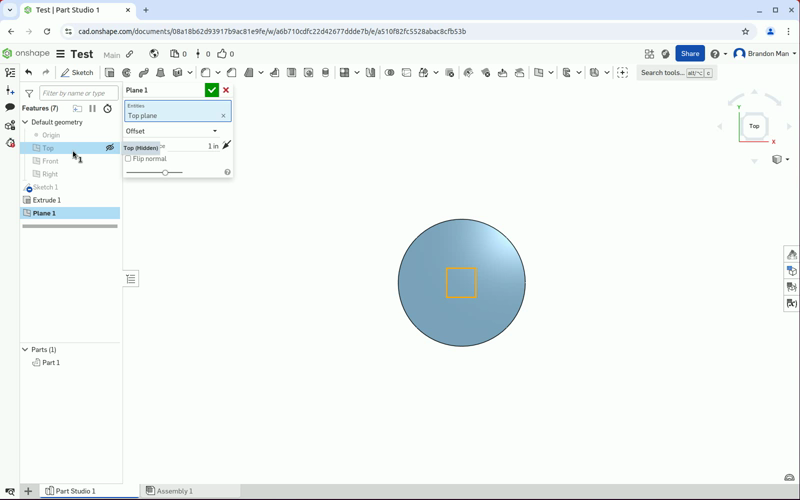
key(tab, 2)
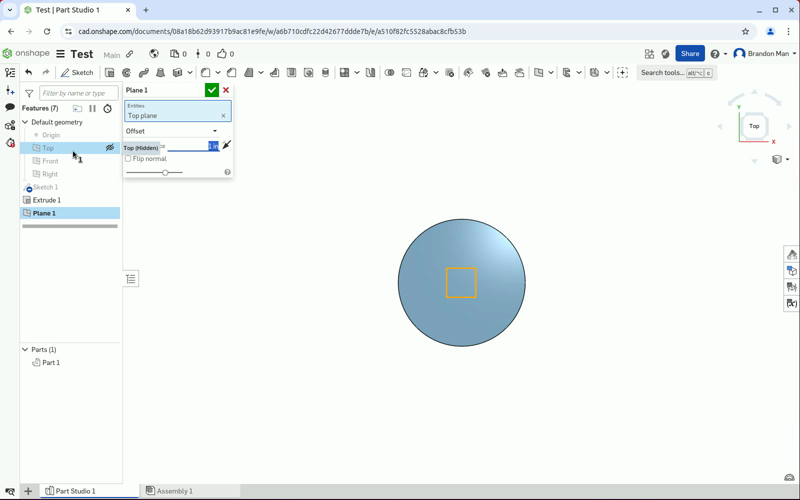
text(2.65)
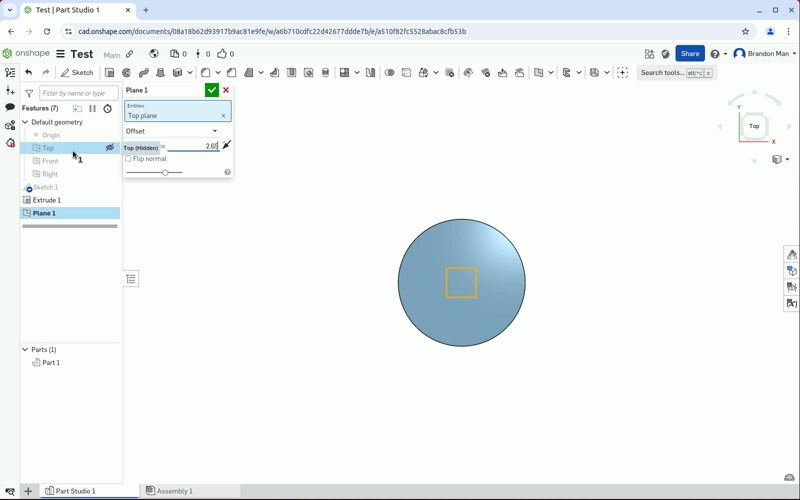
key(enter, 2)
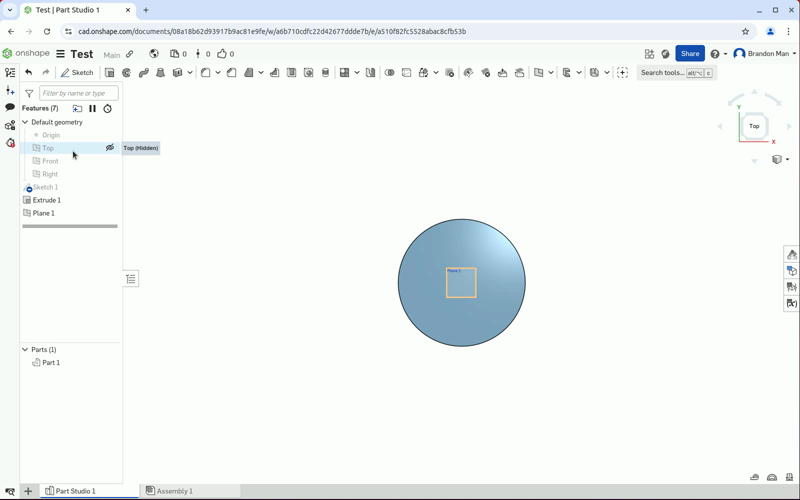
key(shift+s)
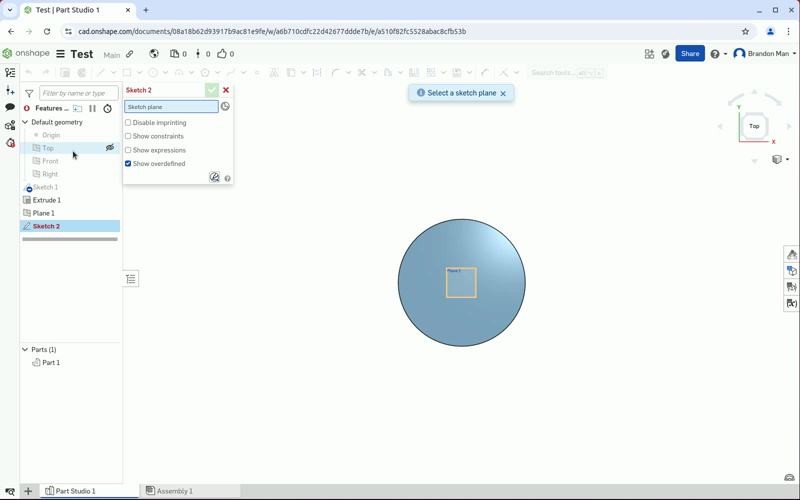
mouse_move(73, 215)
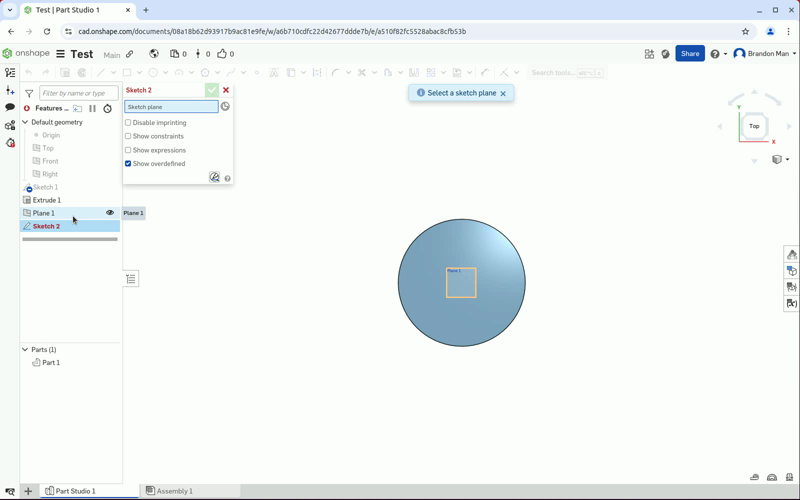
click(73, 215)
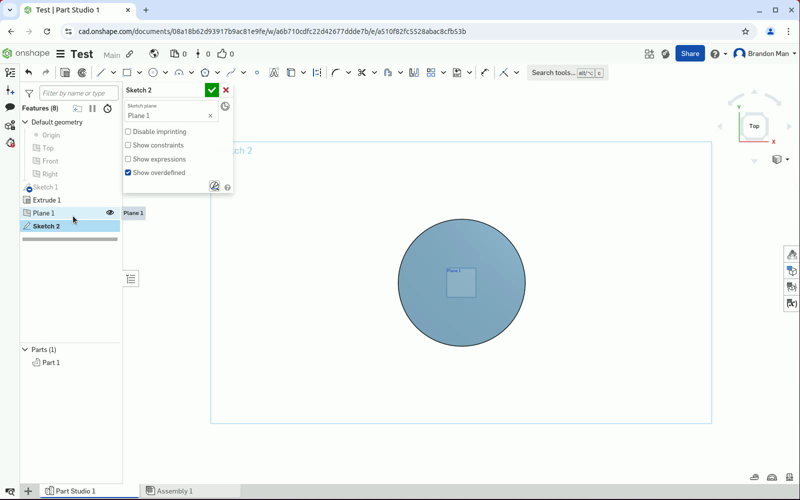
mouse_move(73, 352)
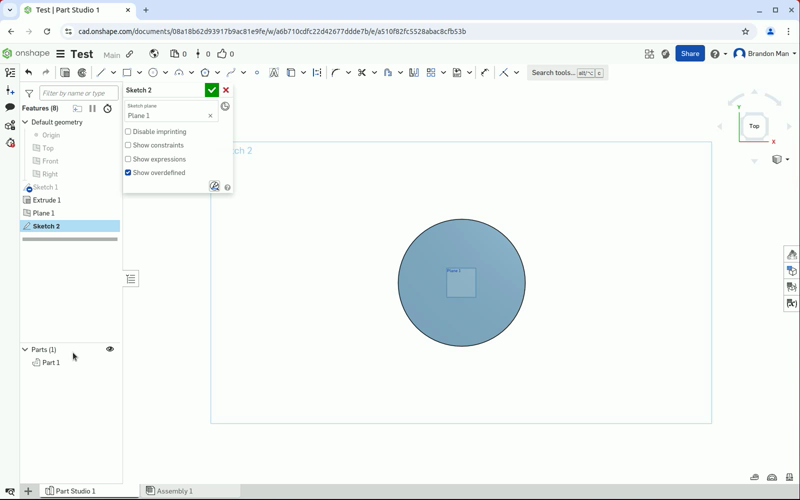
key(y)
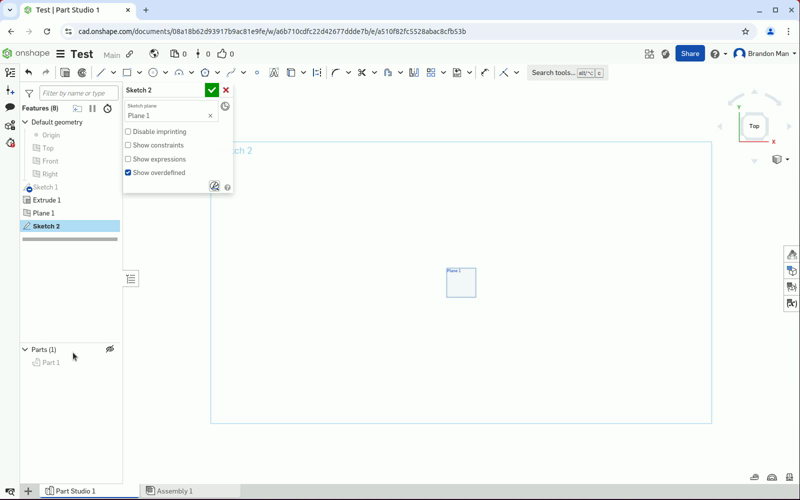
key(c)
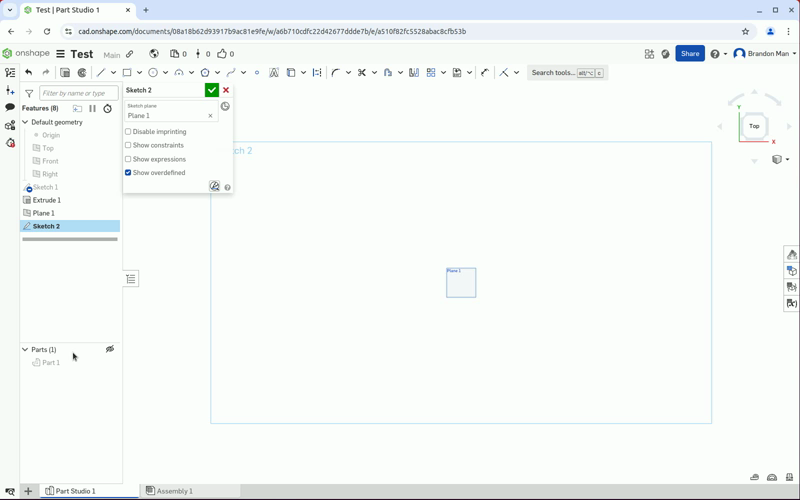
key_down(shift)
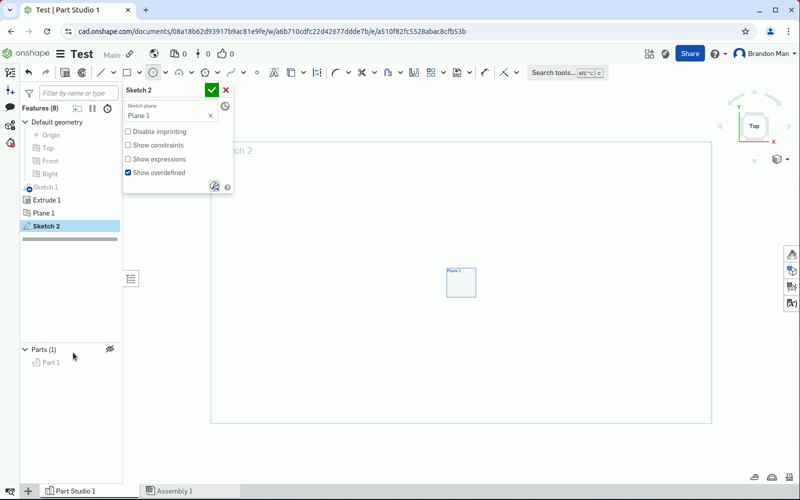
mouse_move(461, 282)
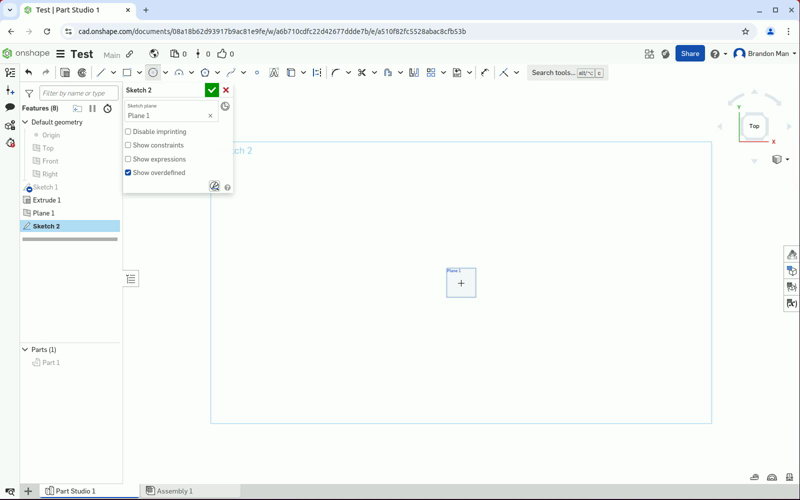
click(461, 282)
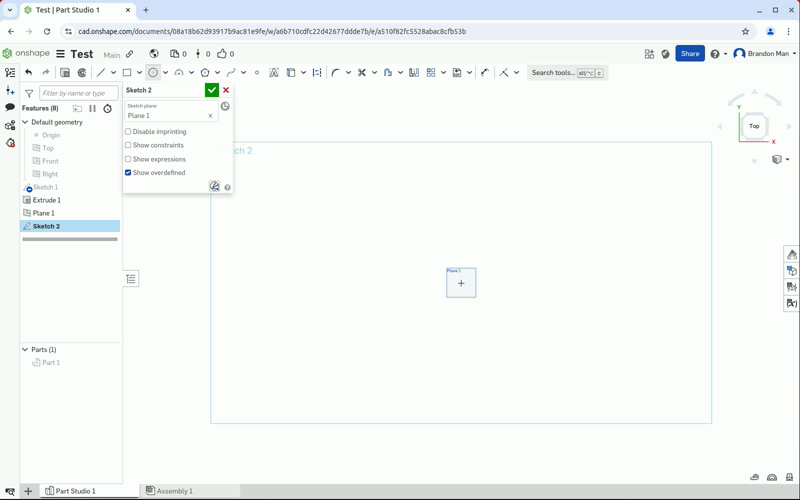
key_up(shift)
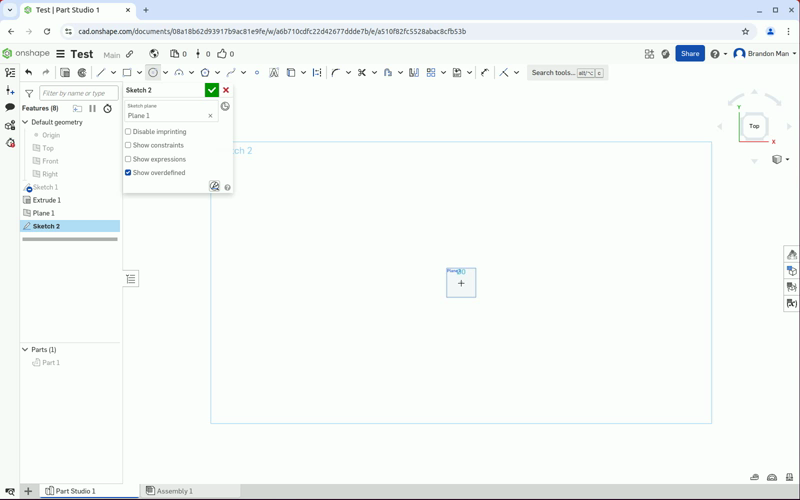
mouse_move(482, 282)
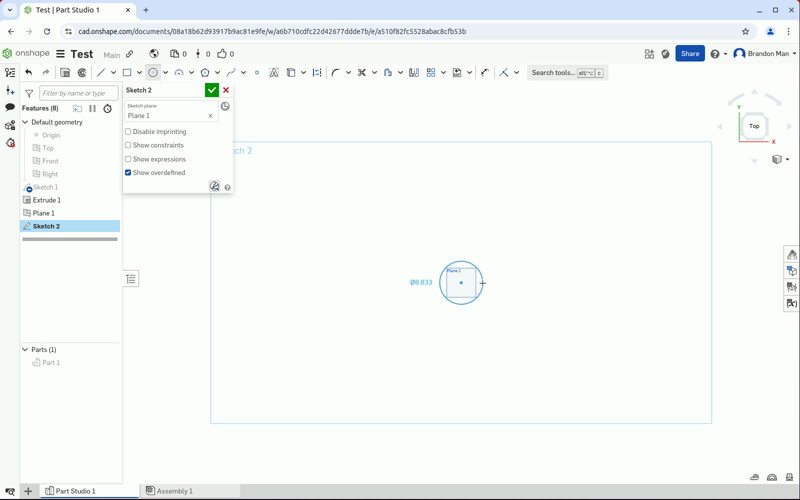
click(482, 282)
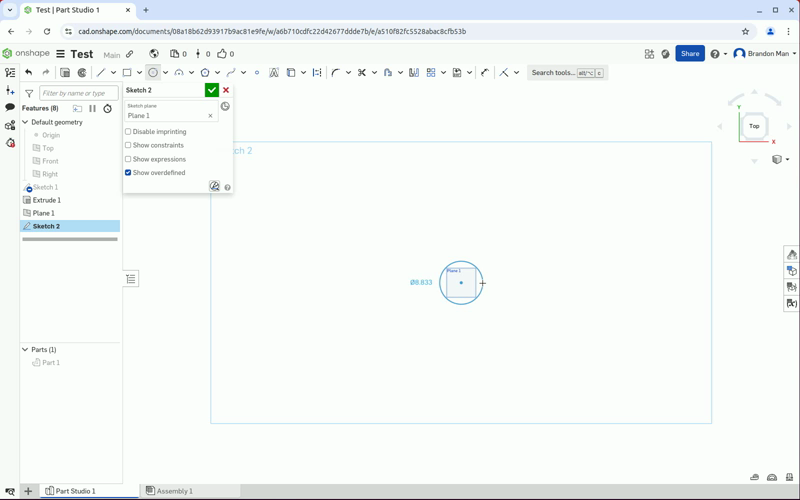
key(esc)
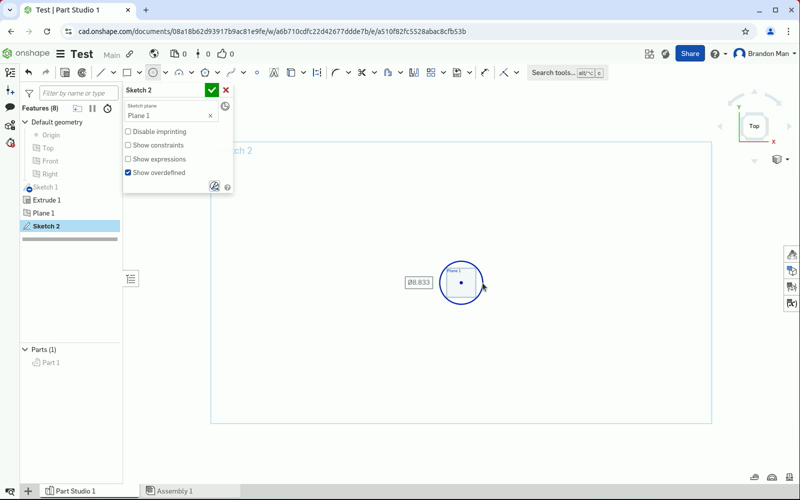
mouse_move(450, 295)
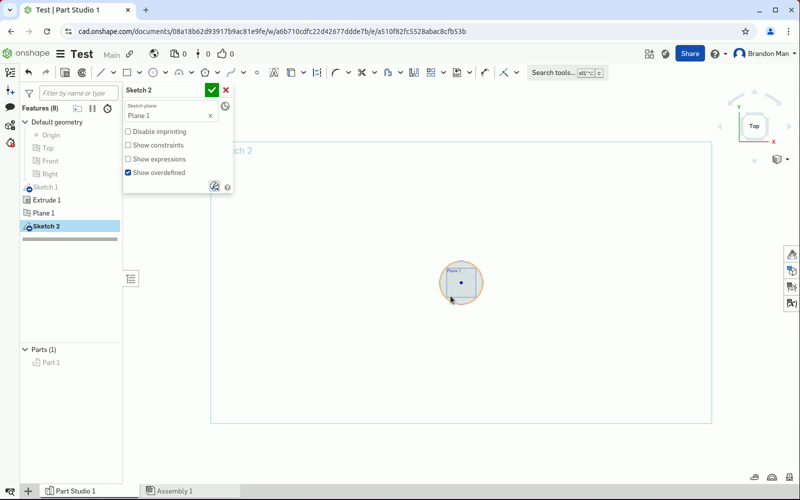
scroll(6)
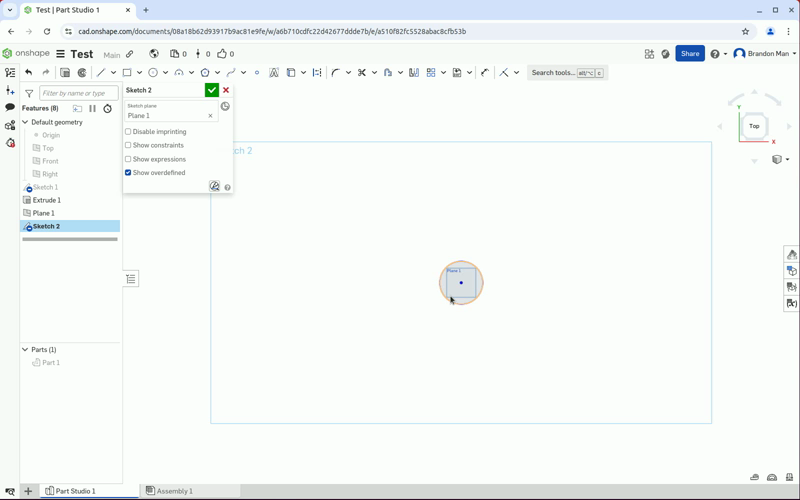
scroll(6)
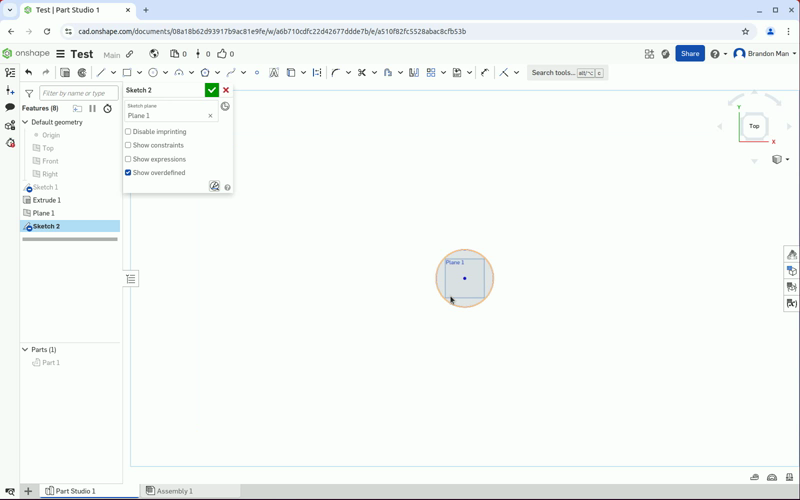
scroll(6)
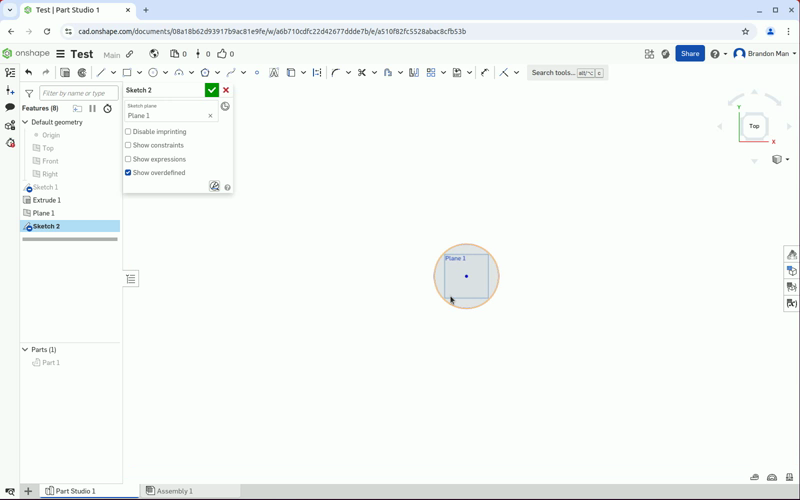
scroll(6)
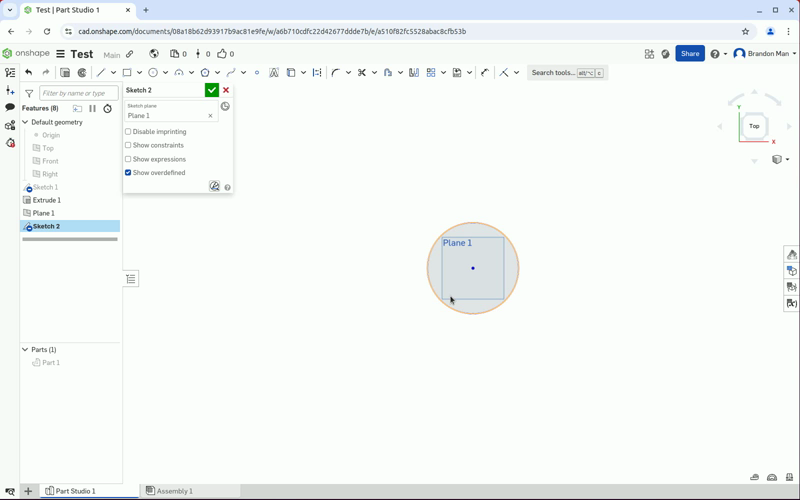
scroll(6)
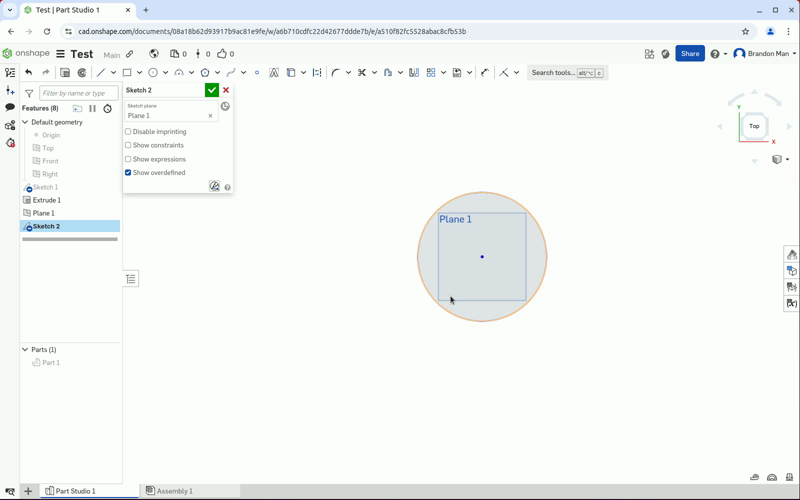
scroll(6)
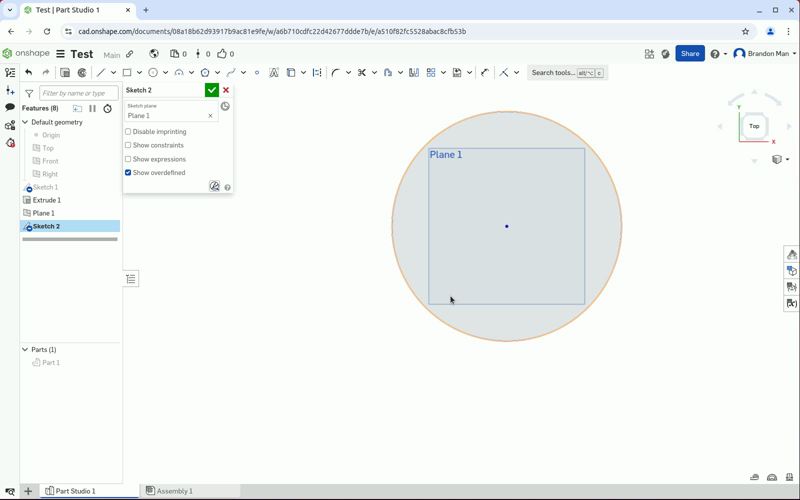
scroll(6)
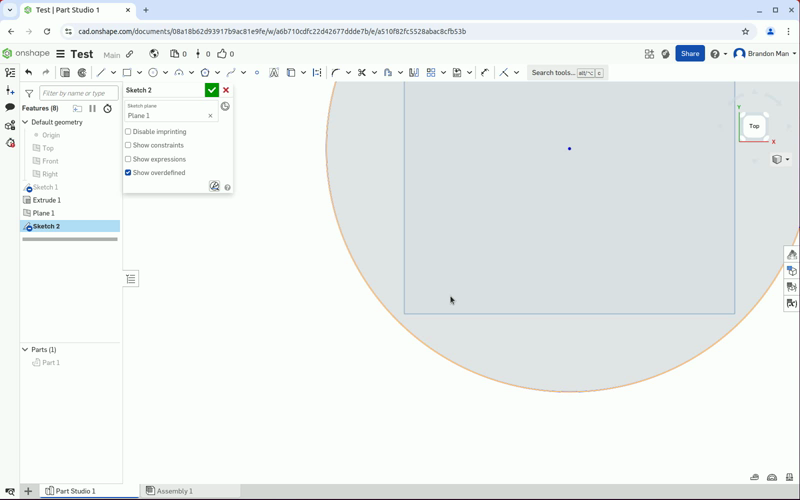
click(450, 295)
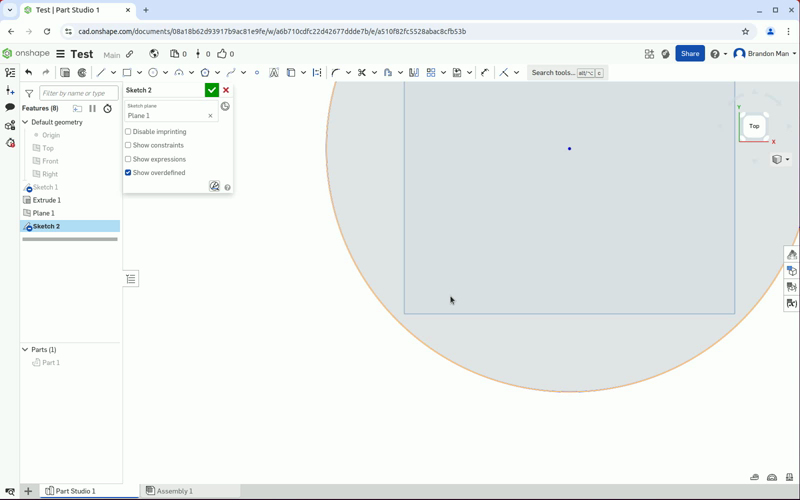
scroll(-6)
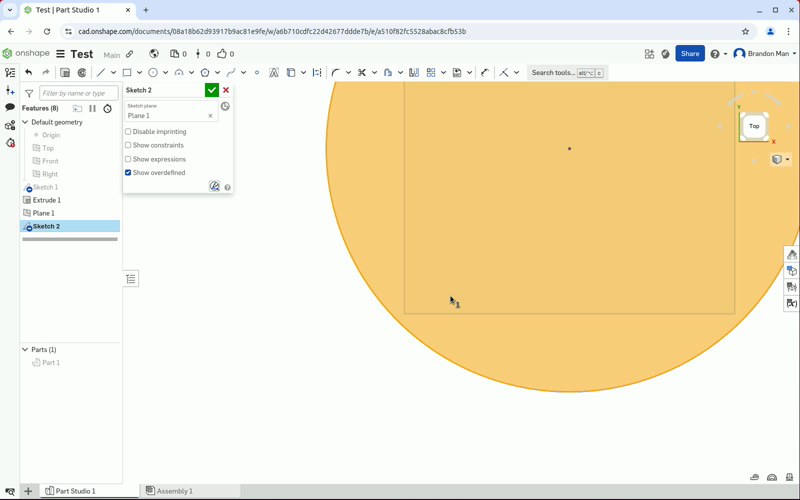
scroll(-6)
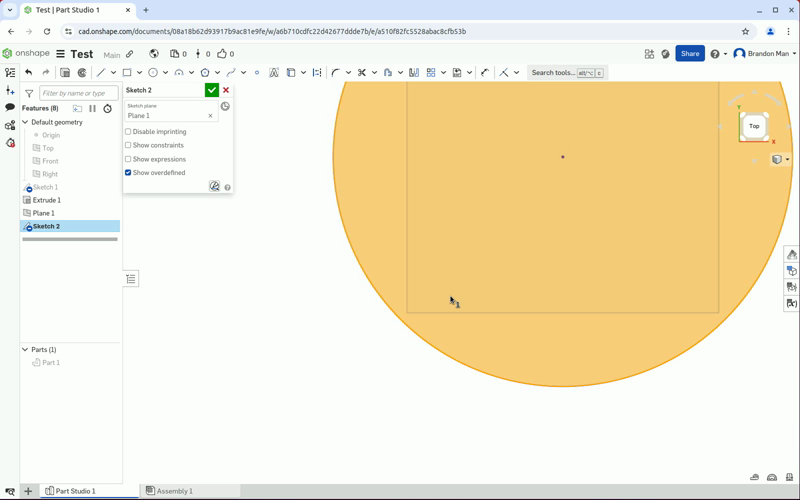
scroll(-6)
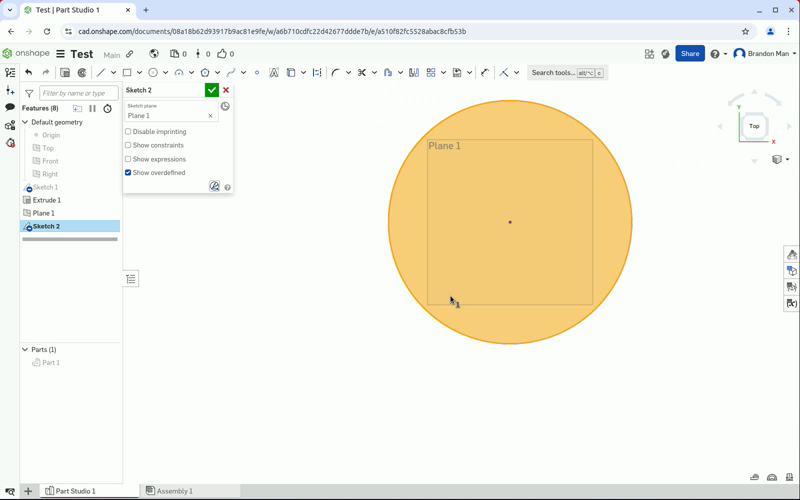
scroll(-6)
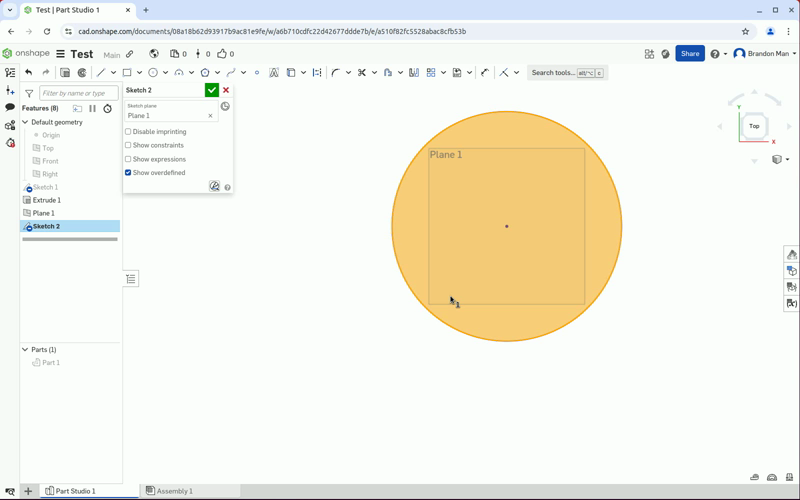
scroll(-6)
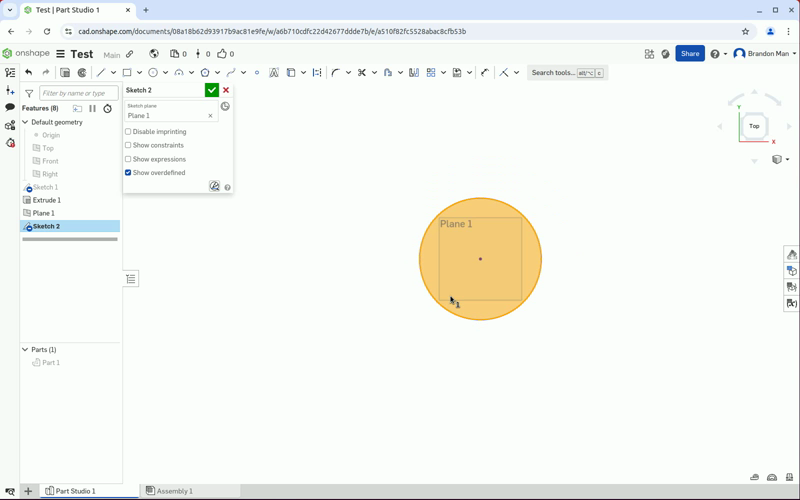
scroll(-6)
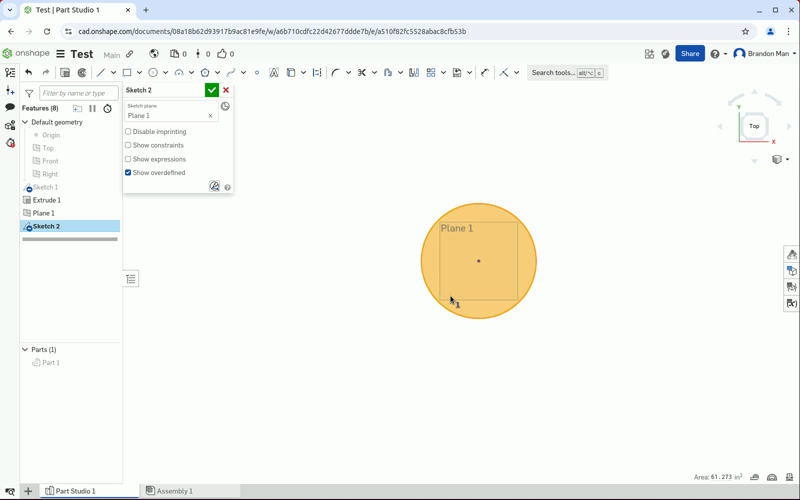
scroll(-6)
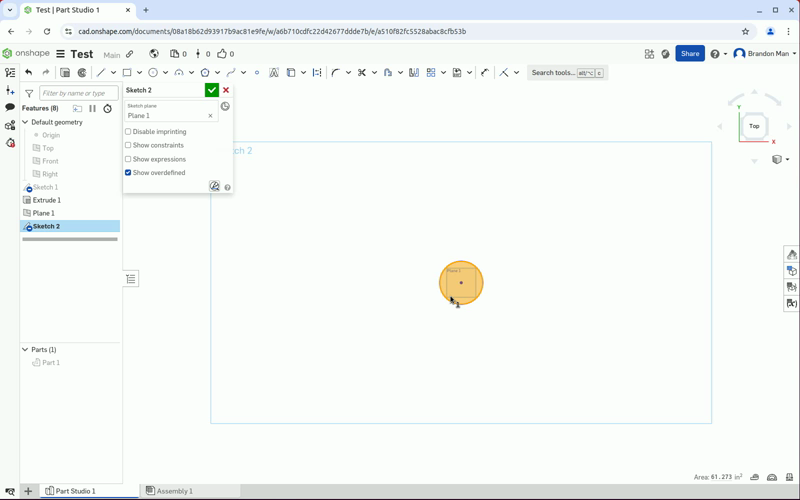
mouse_move(73, 352)
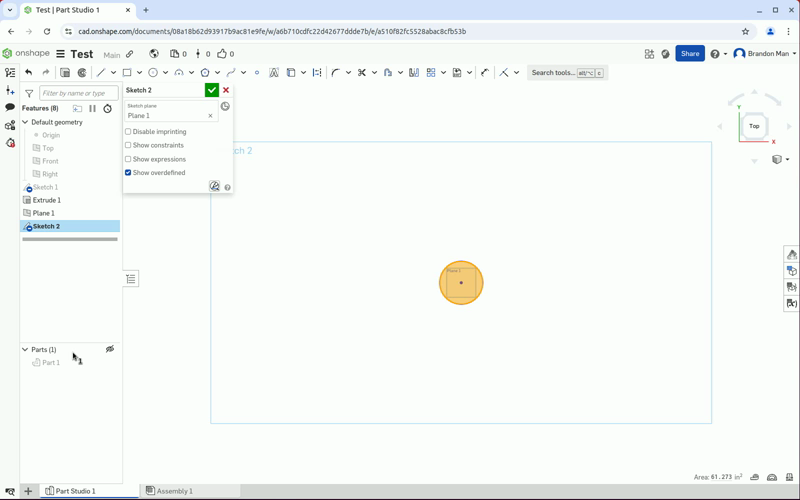
key(shift+y)
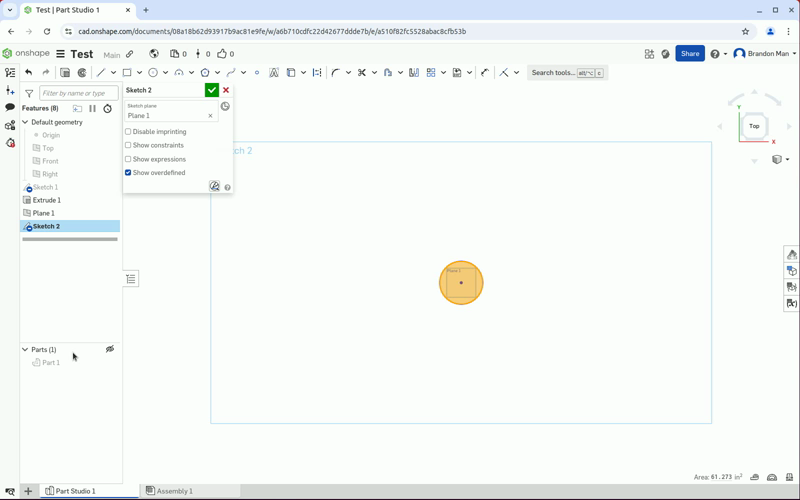
key(shift+e)
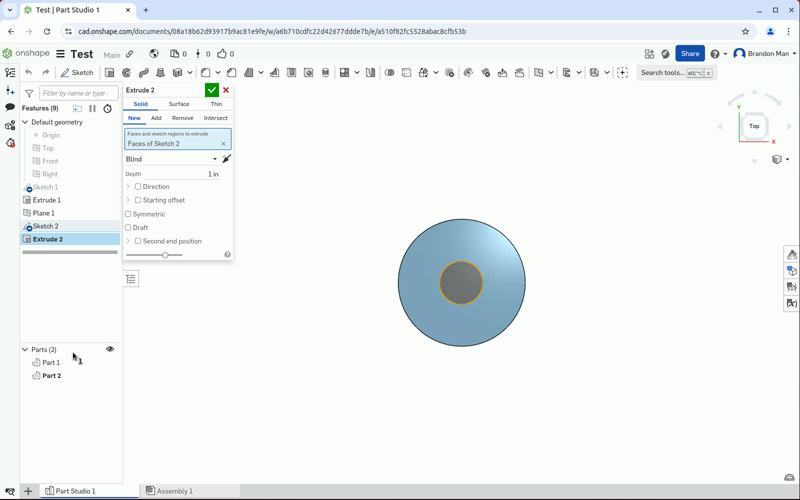
mouse_move(143, 106)
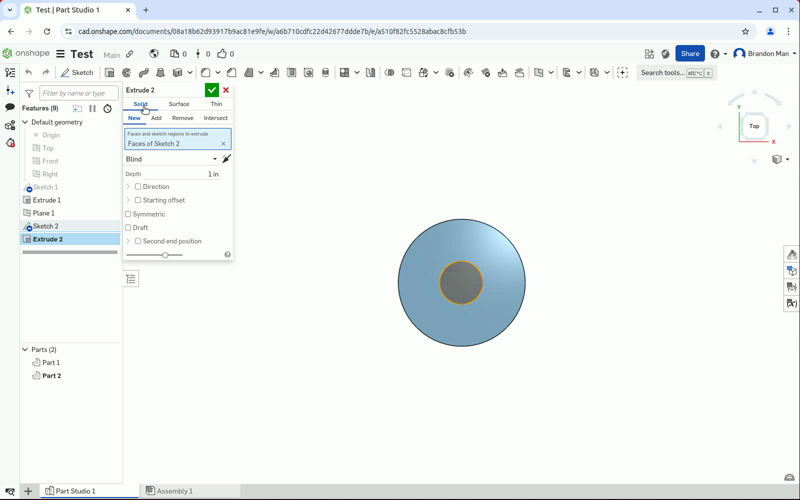
click(143, 106)
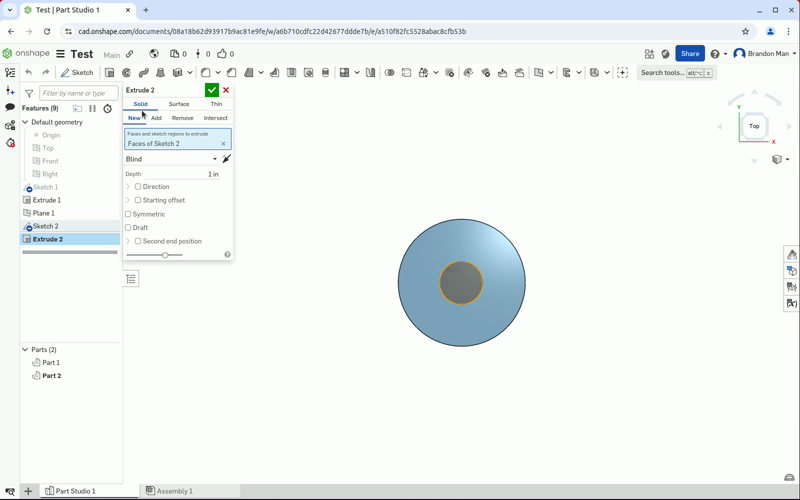
mouse_move(137, 120)
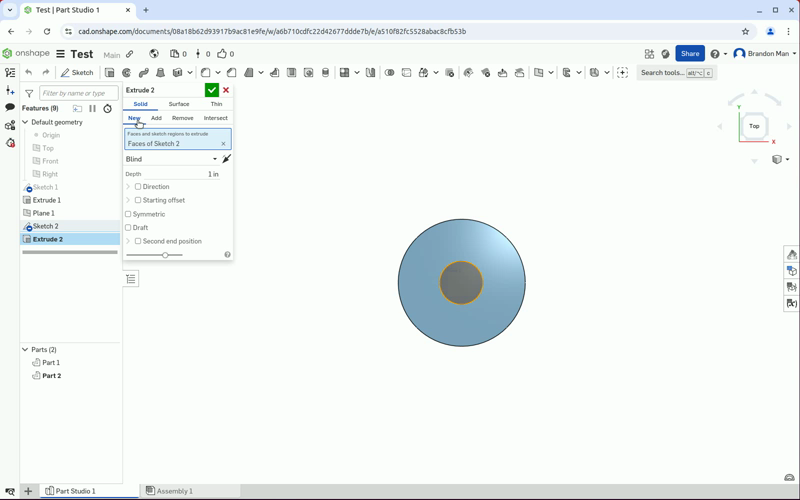
click(137, 120)
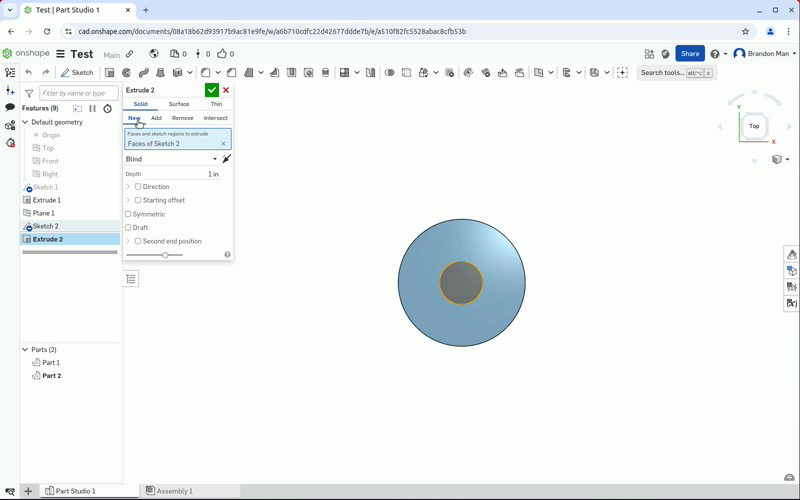
key(tab, 4)
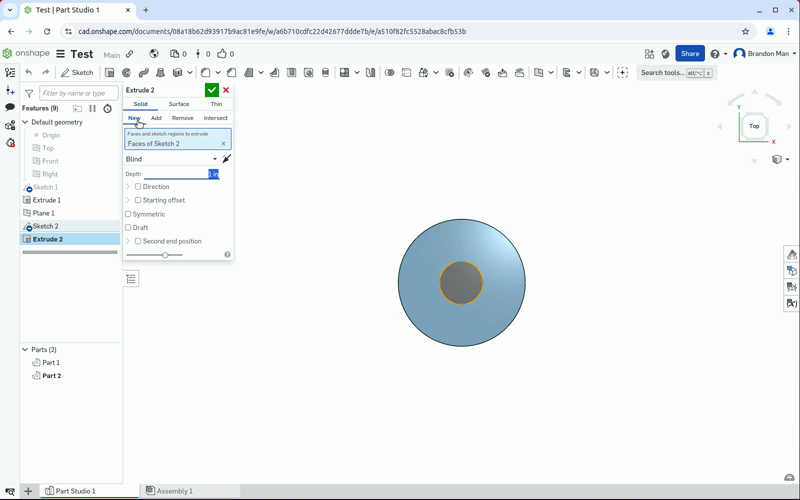
text(20.46)
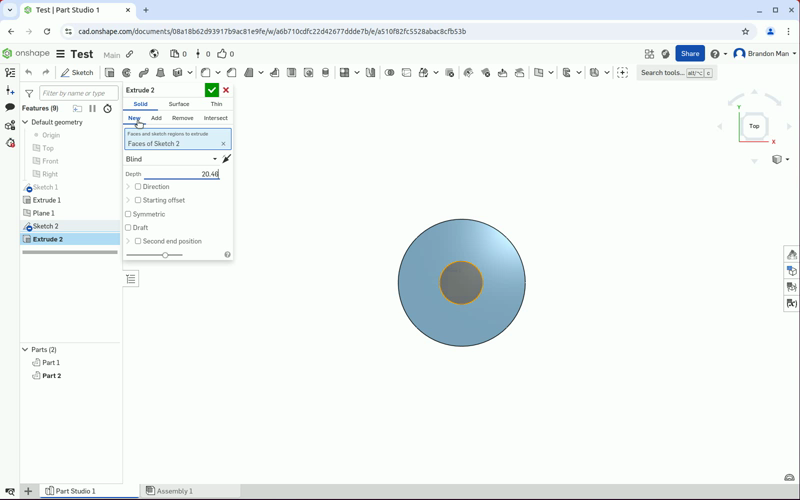
key(enter)
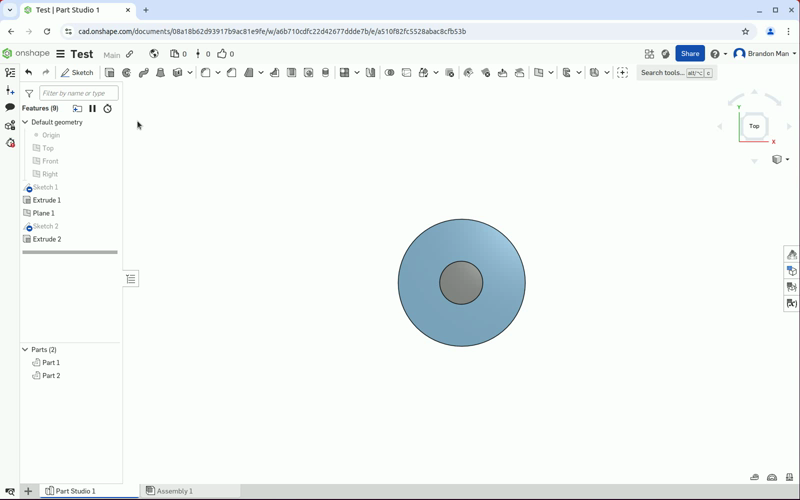
key(shift+h)
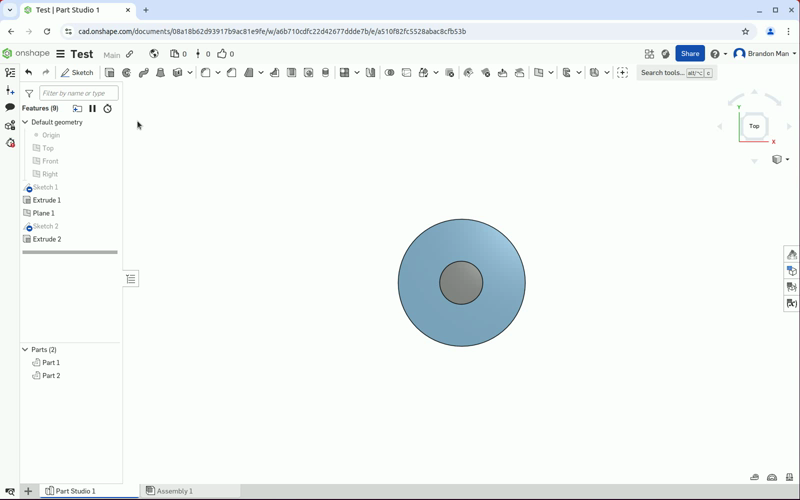
key(shift+h)
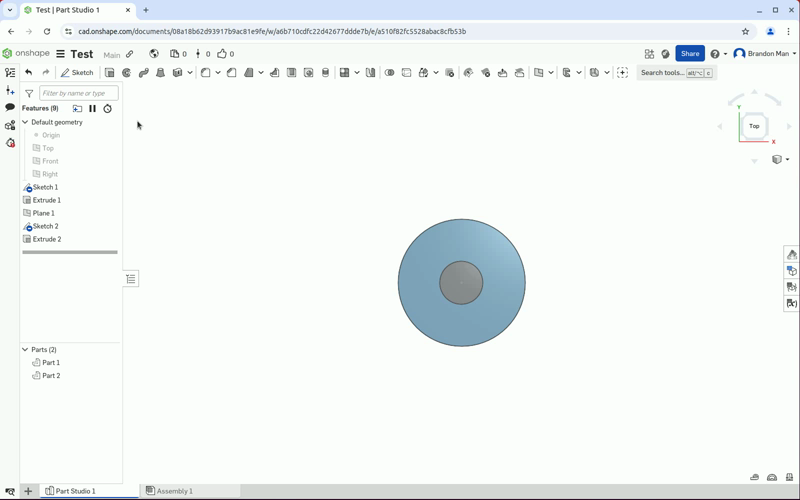
key(shift+7)
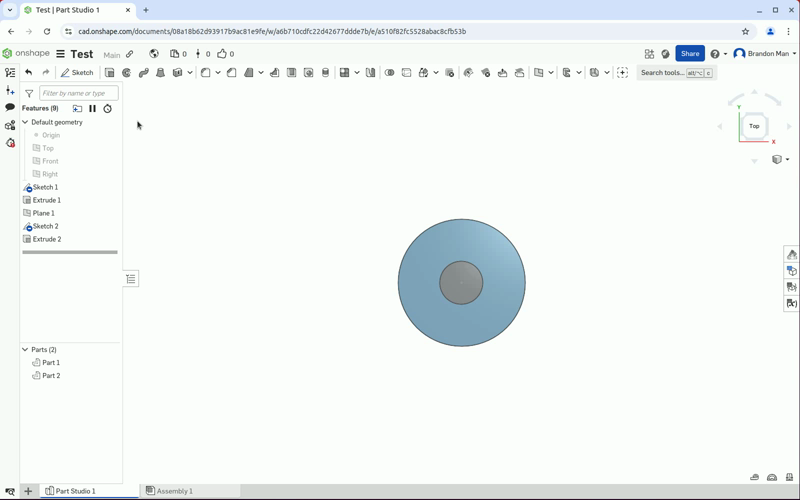
key(up, 3)
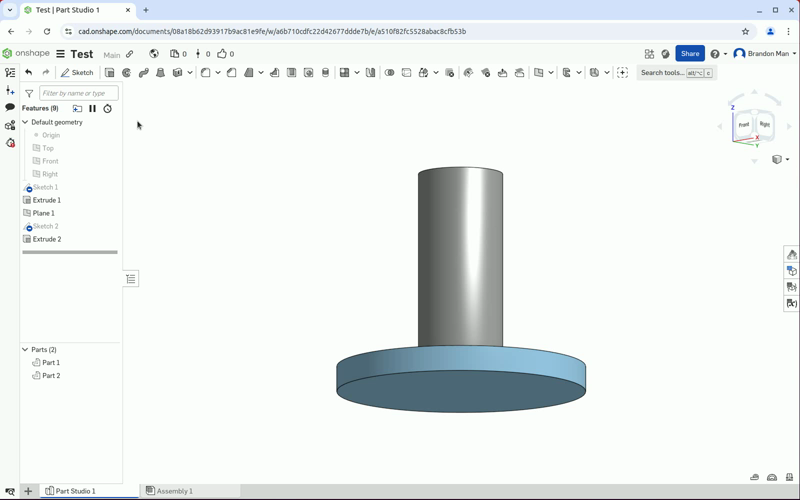
key(left, 3)
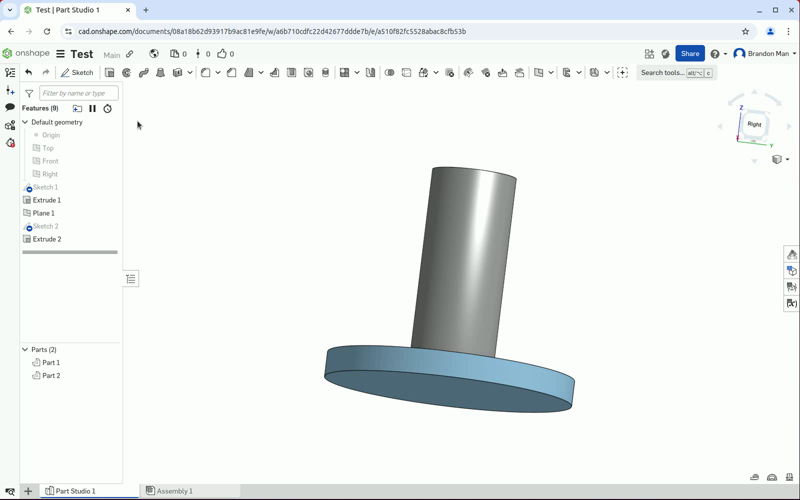
key(right, 3)
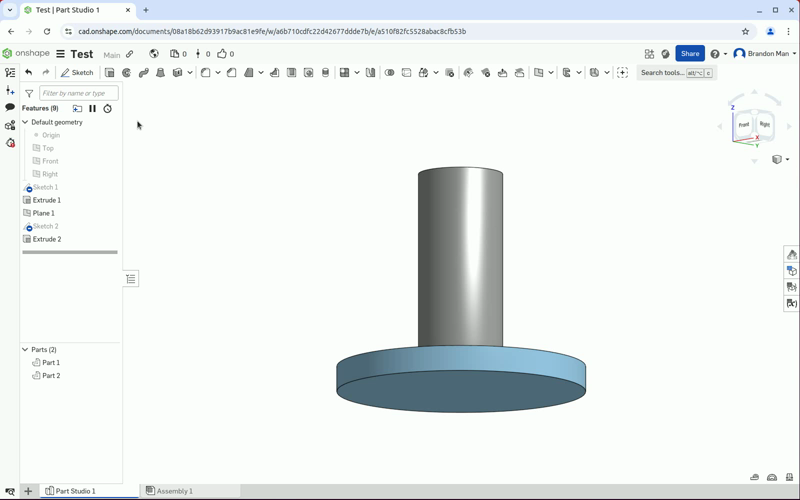
key(down, 3)
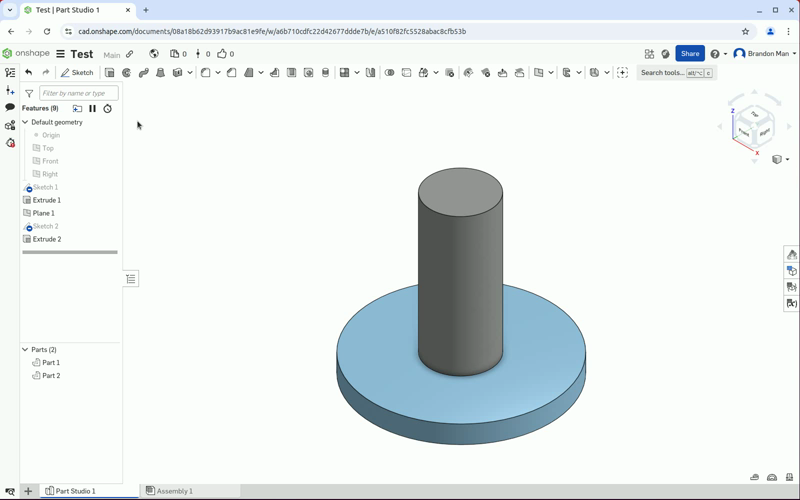
mouse_move(73, 189)
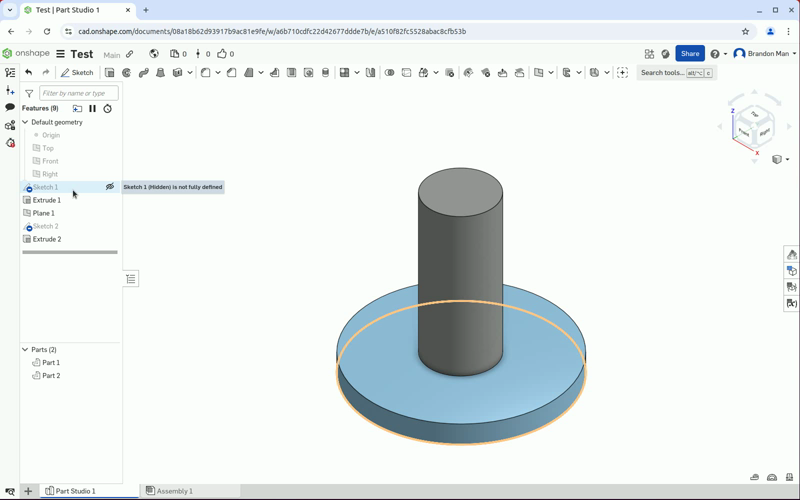
click(73, 189)